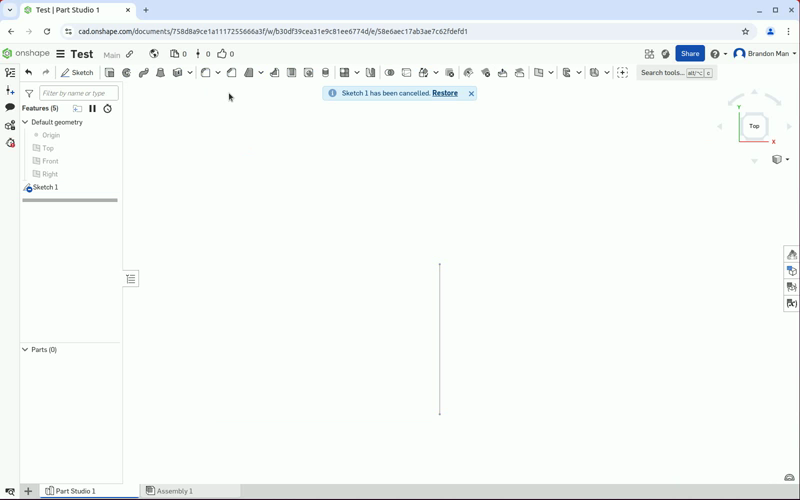
key(shift+h)
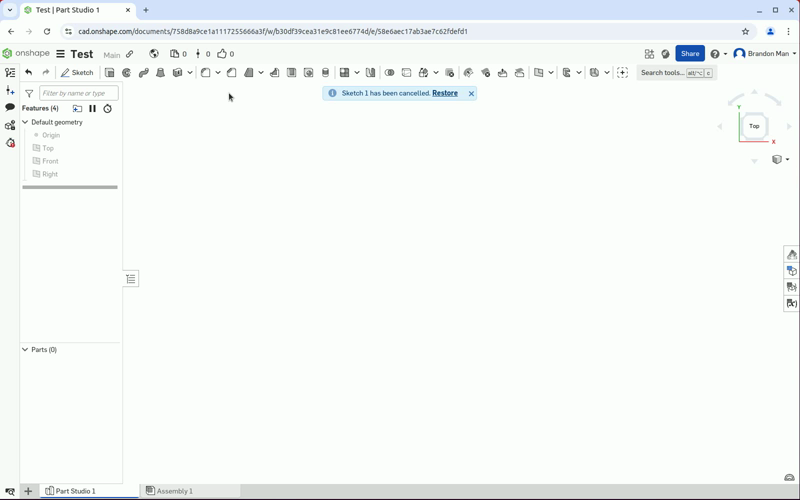
key(shift+s)
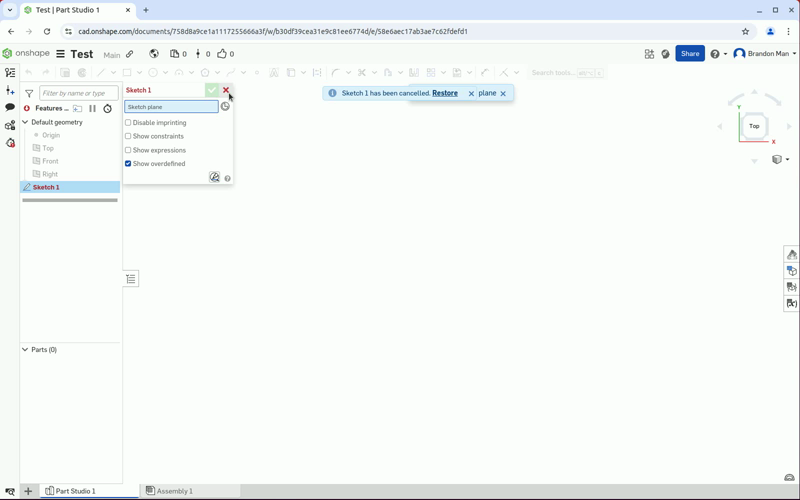
mouse_move(73, 150)
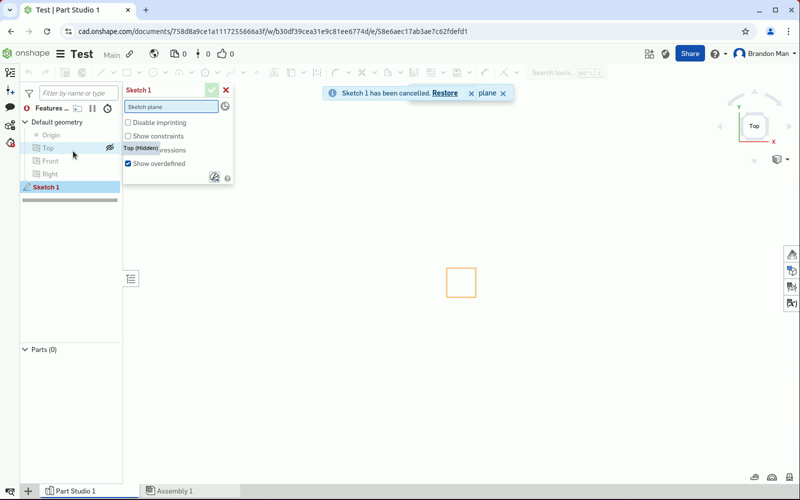
click(73, 150)
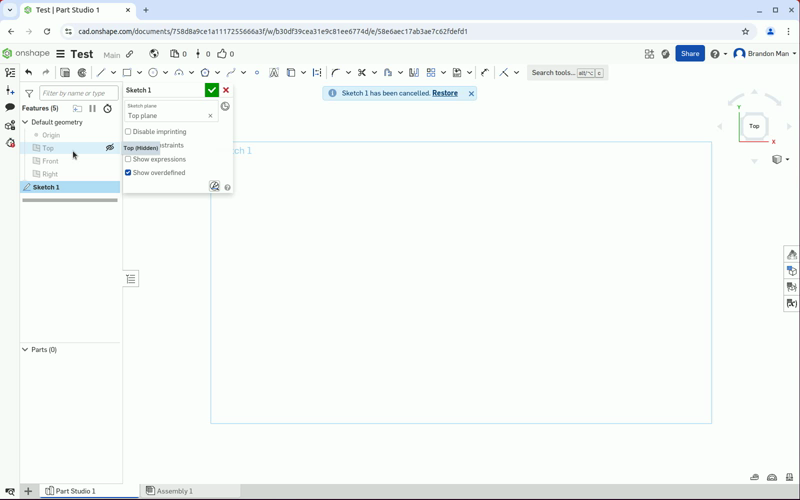
mouse_move(73, 352)
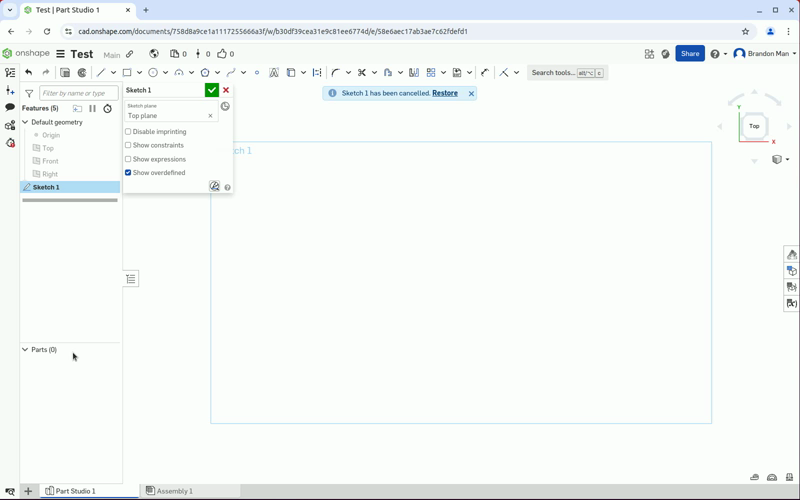
key(y)
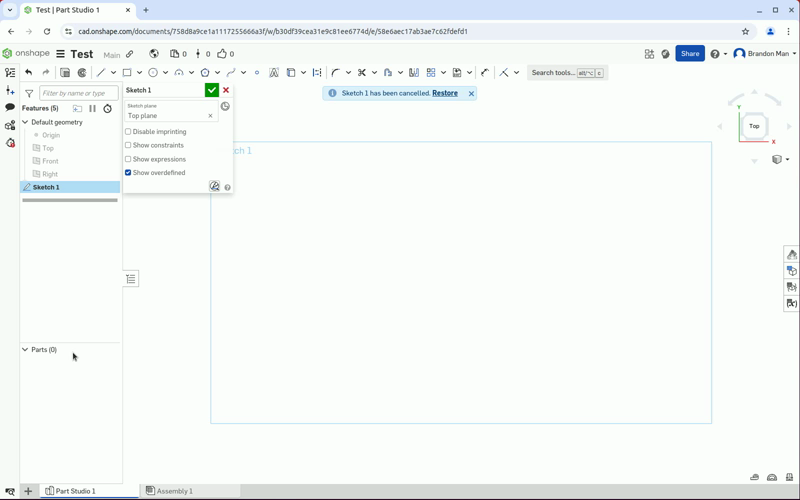
key(c)
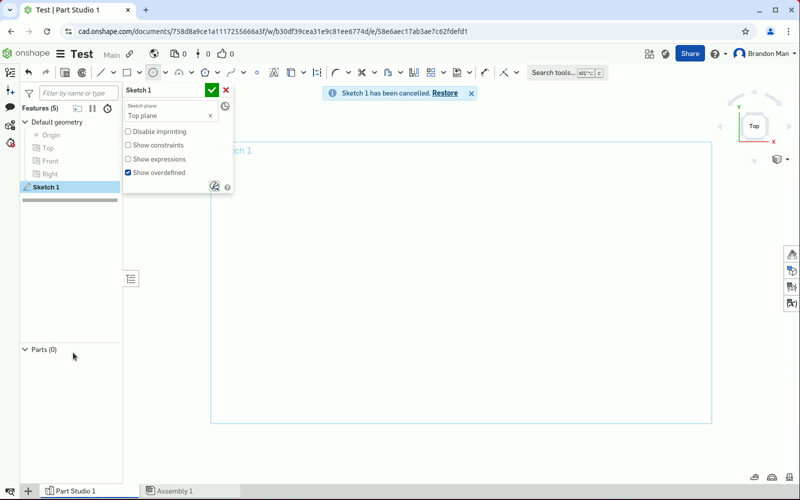
key_down(shift)
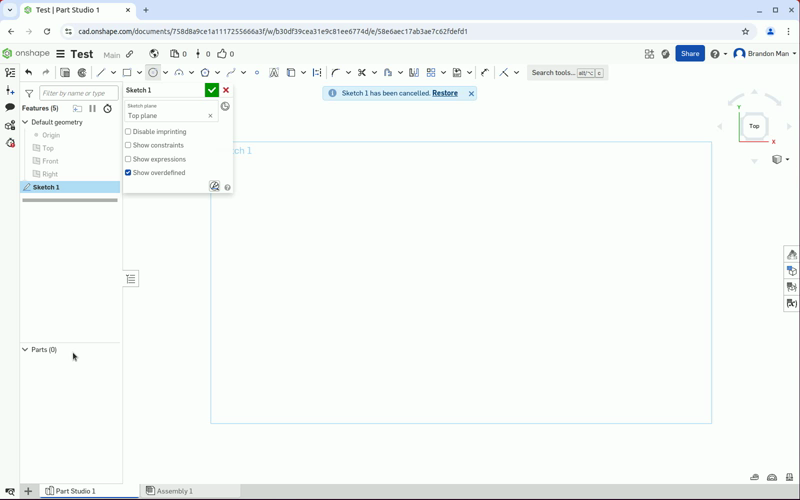
mouse_move(461, 282)
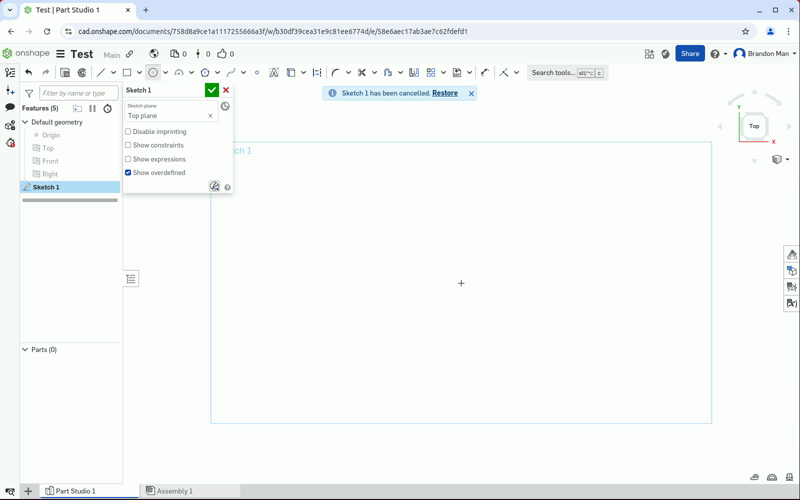
click(461, 282)
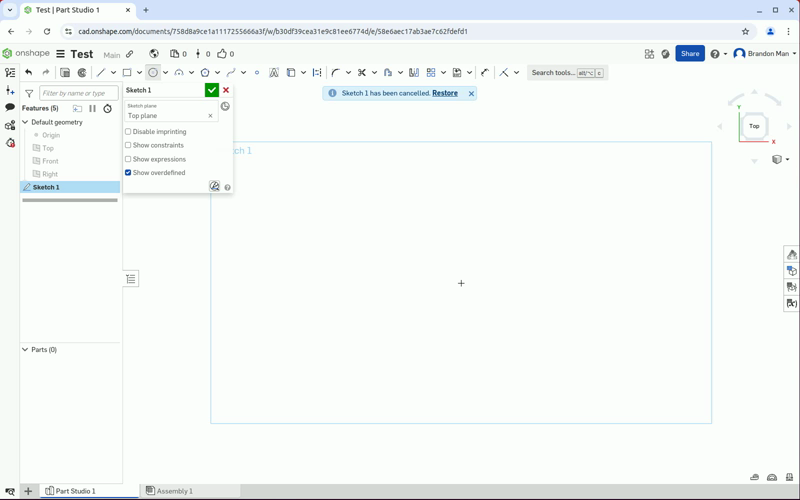
key_up(shift)
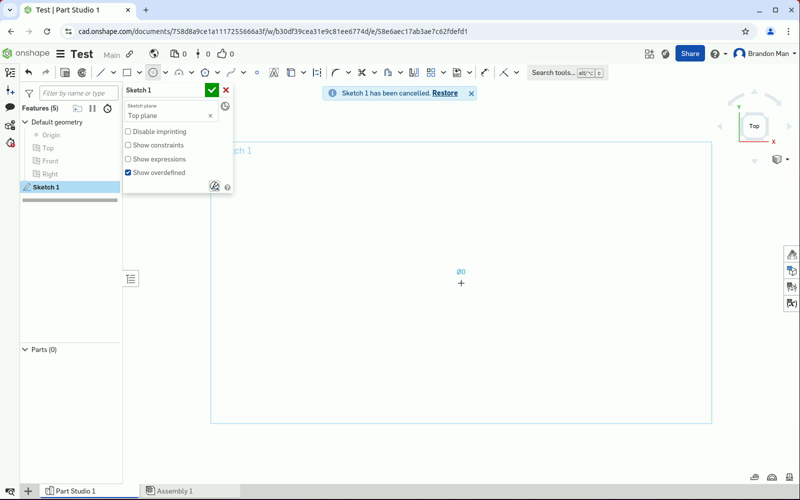
mouse_move(554, 282)
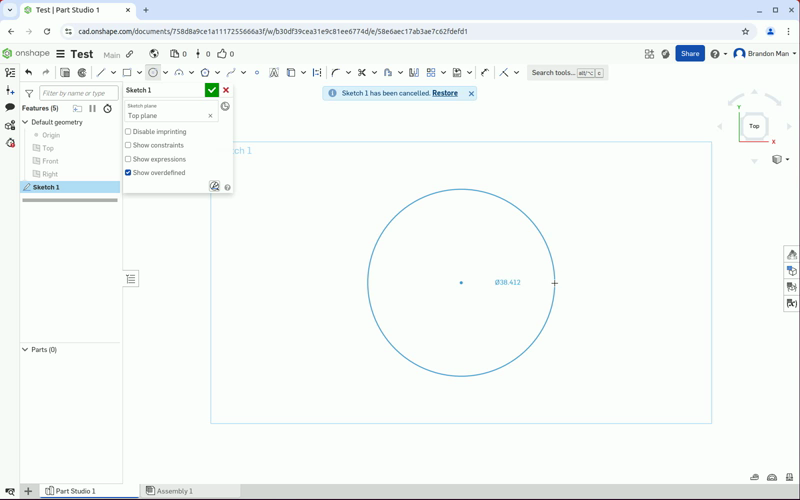
click(554, 282)
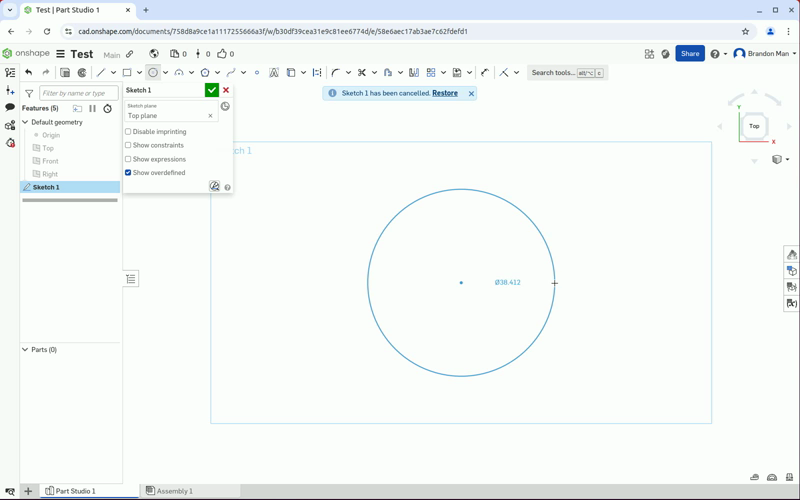
key(esc)
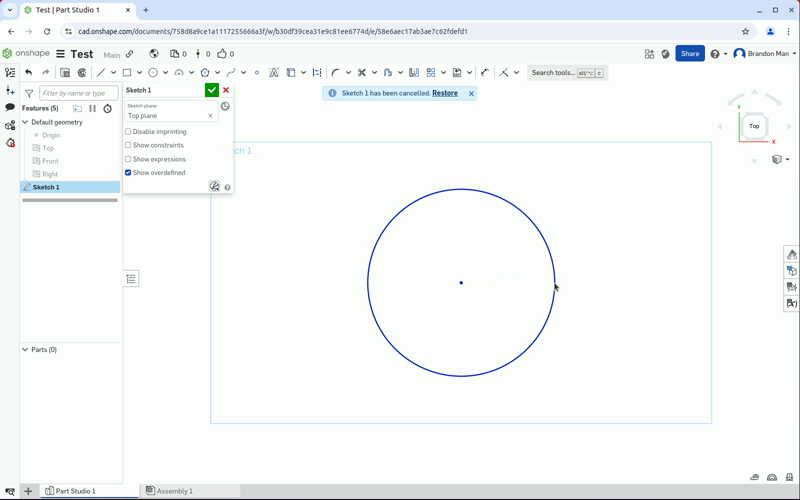
mouse_move(439, 249)
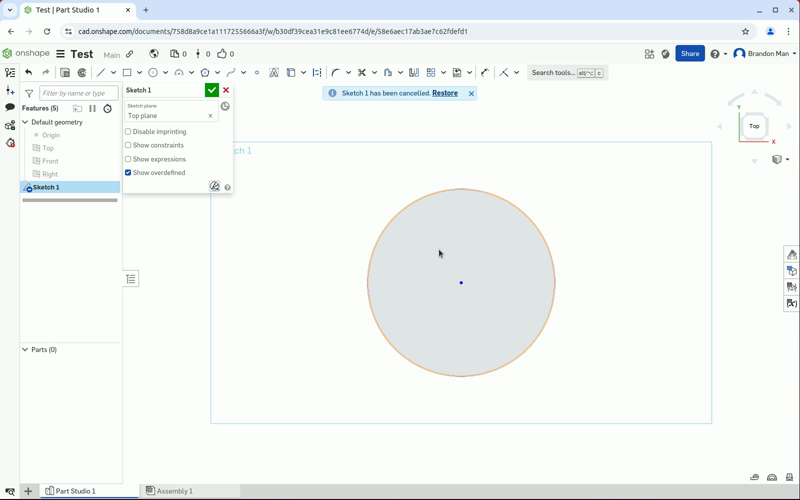
click(439, 249)
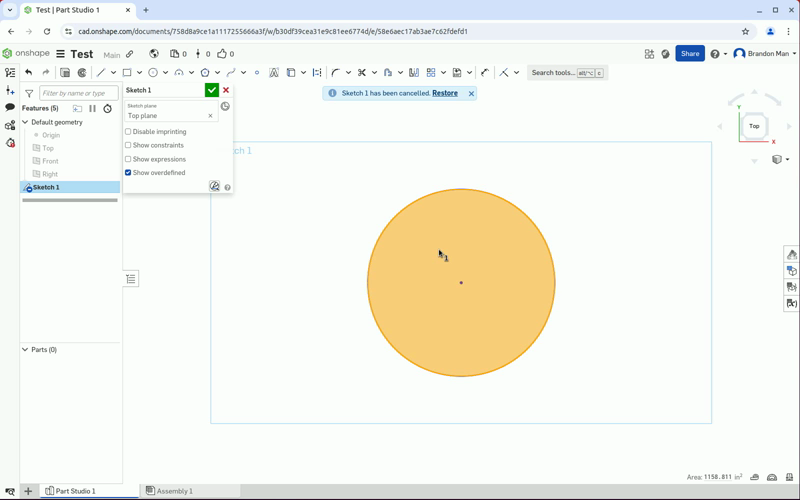
mouse_move(73, 352)
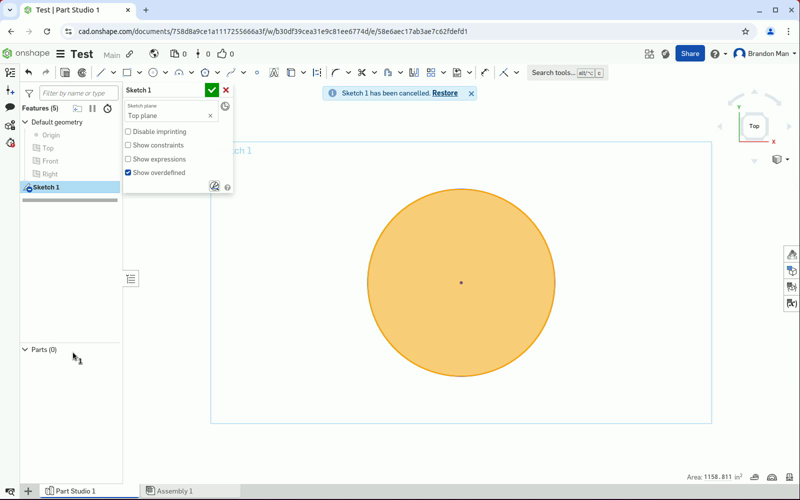
key(shift+y)
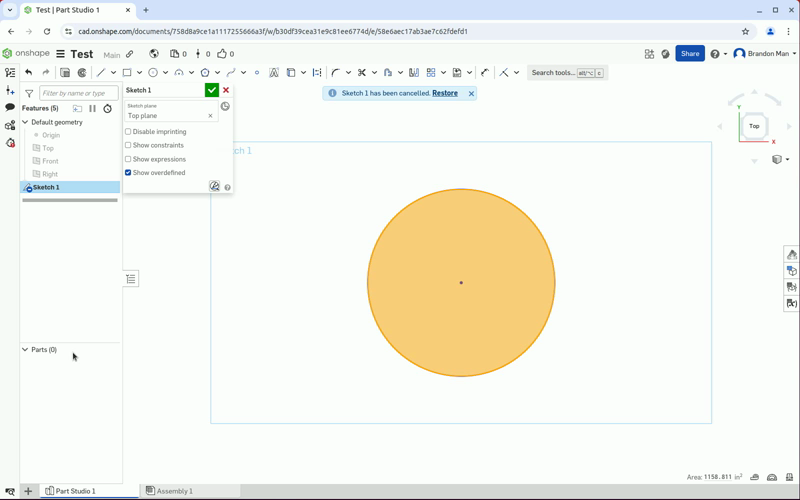
key(shift+e)
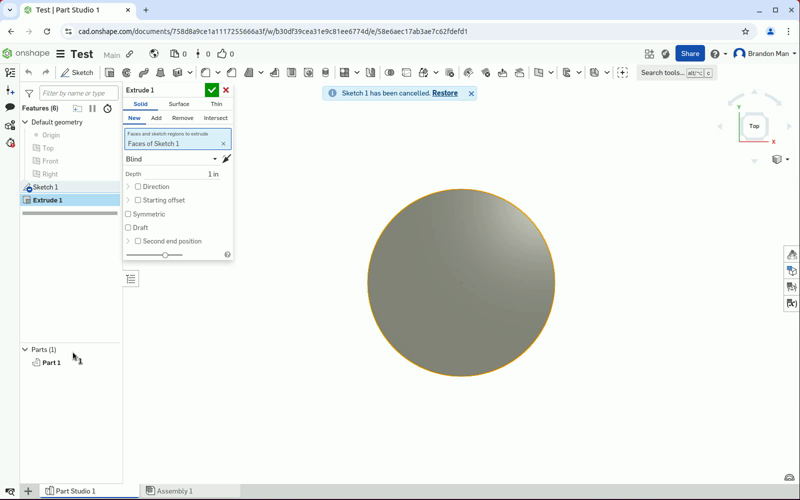
mouse_move(143, 106)
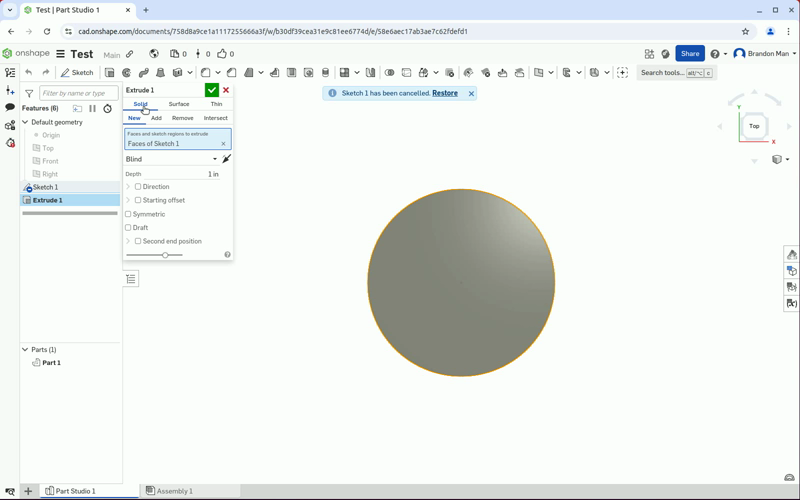
click(143, 106)
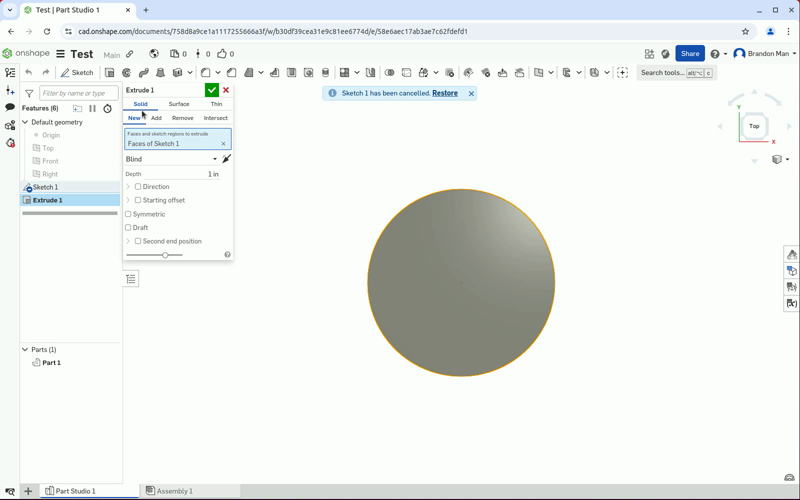
mouse_move(137, 120)
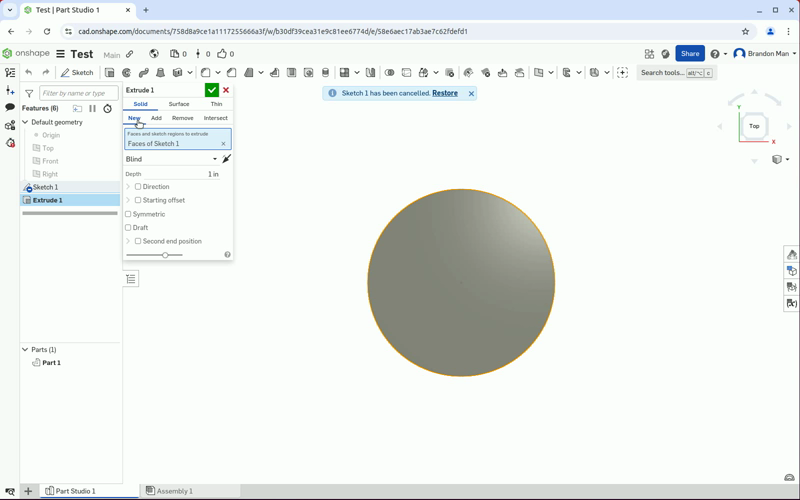
click(137, 120)
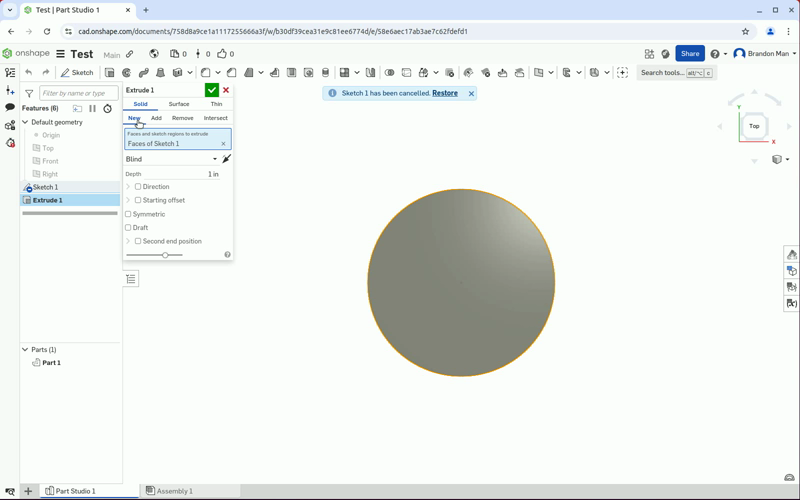
key(tab, 4)
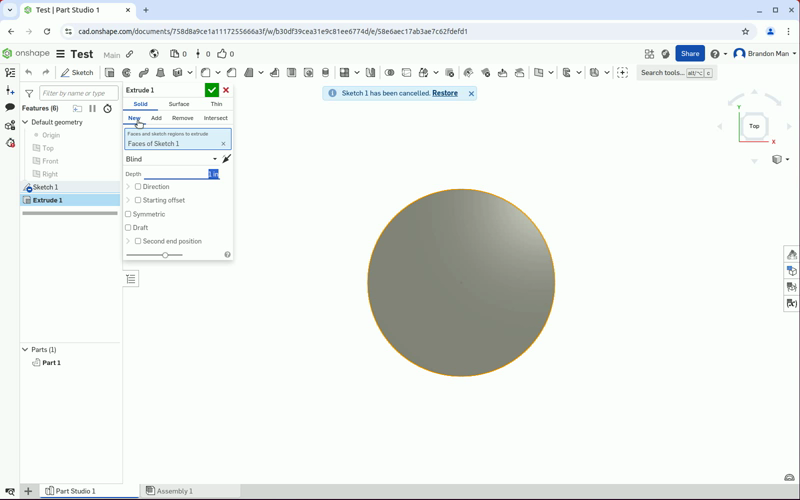
text(-11.554)
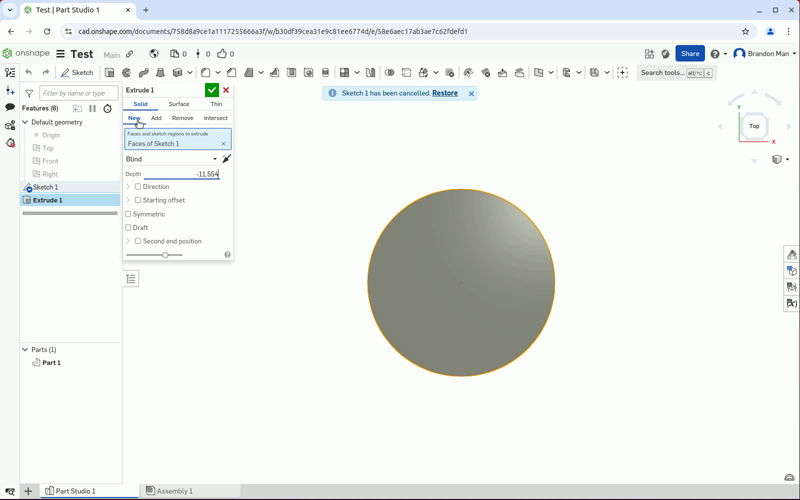
key(enter)
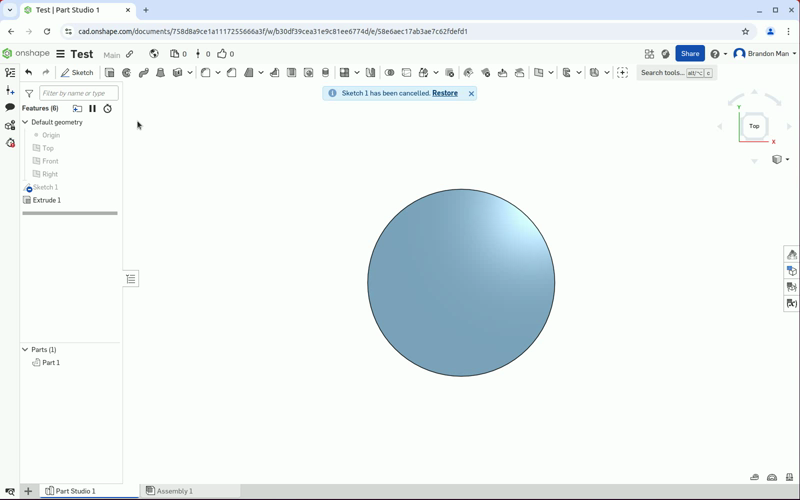
key(shift+h)
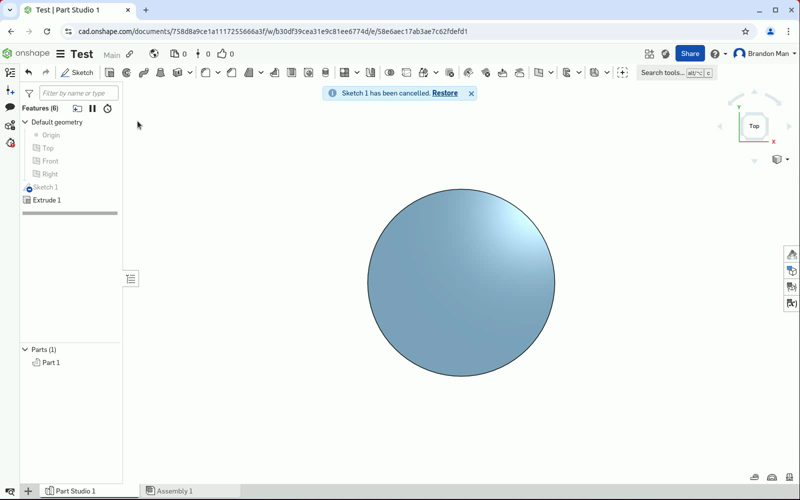
key(shift+h)
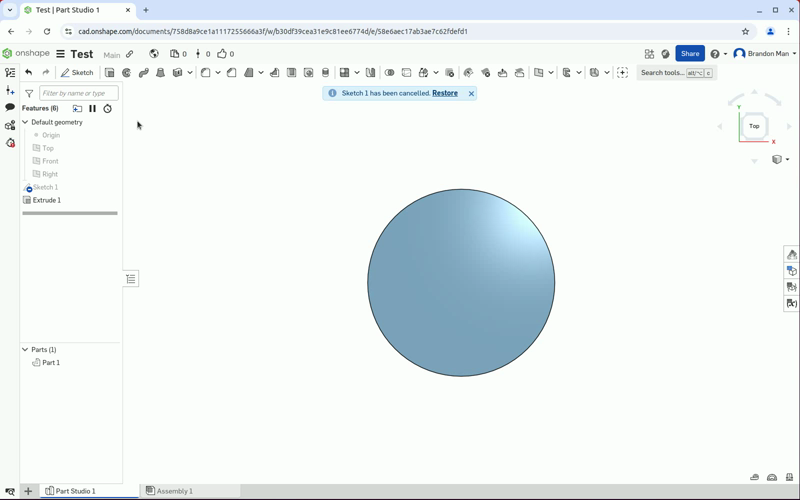
mouse_move(73, 189)
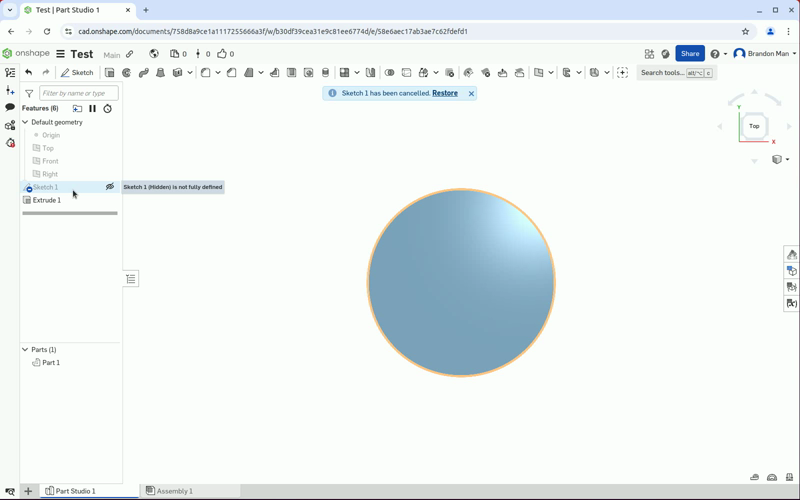
click(73, 189)
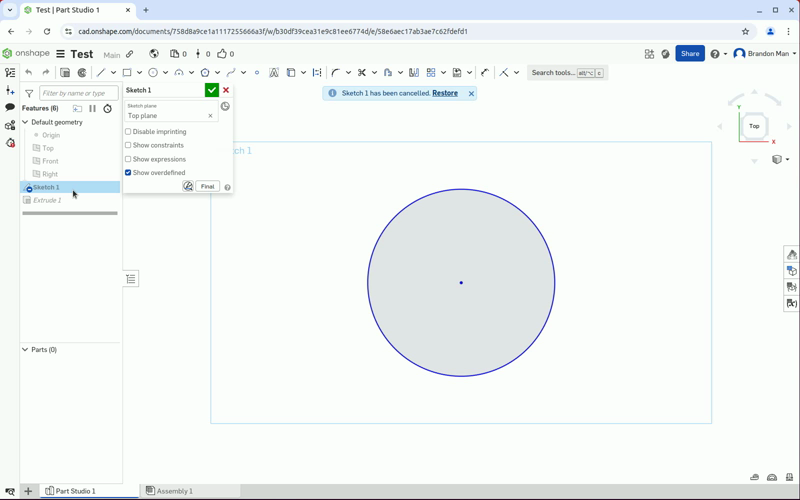
mouse_move(229, 92)
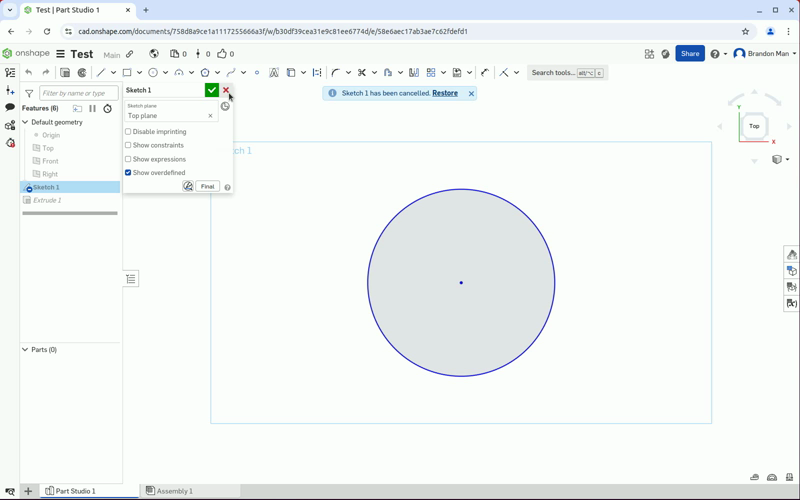
click(229, 92)
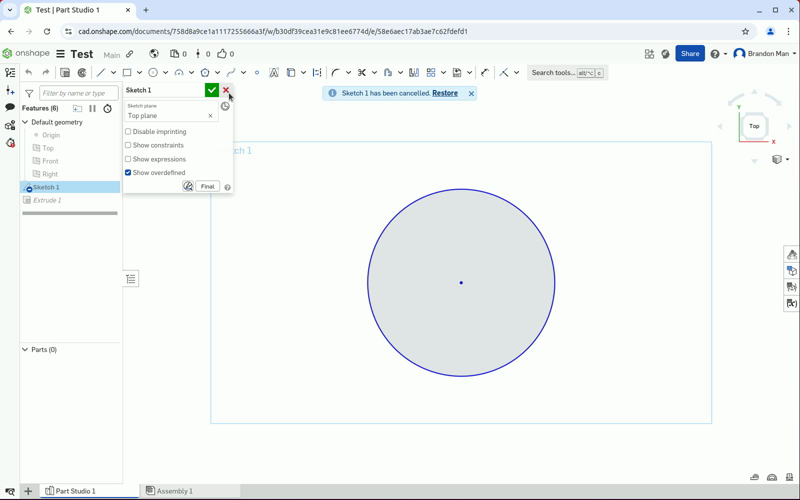
key(shift+s)
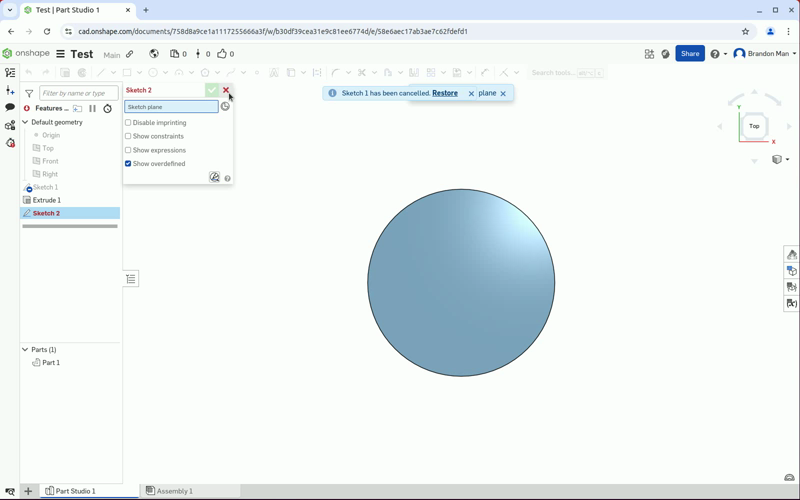
mouse_move(73, 150)
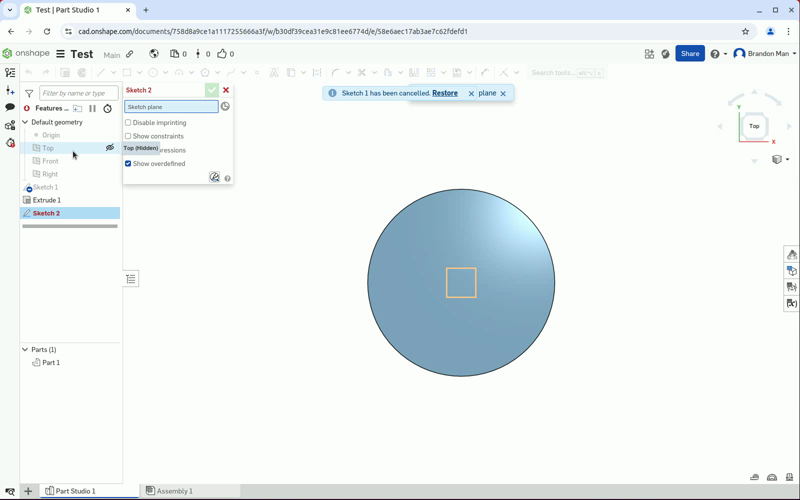
click(73, 150)
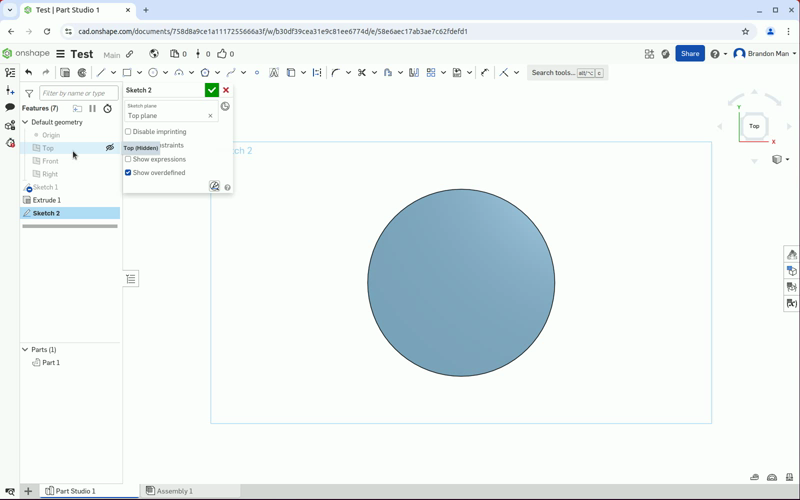
mouse_move(73, 352)
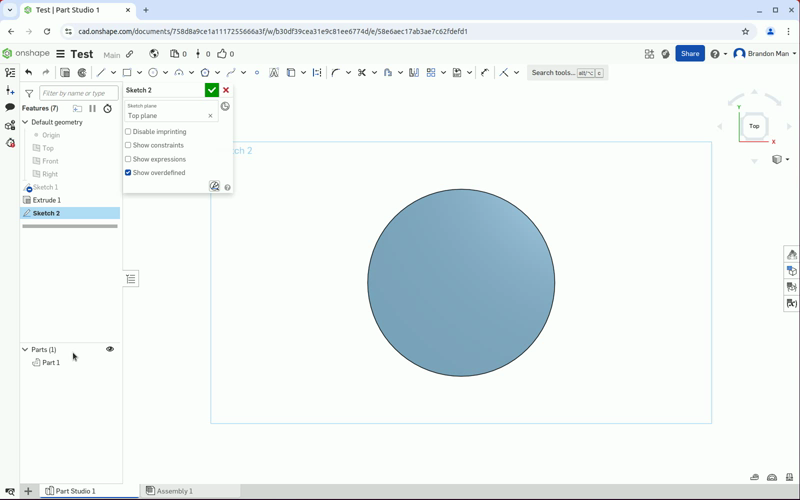
key(y)
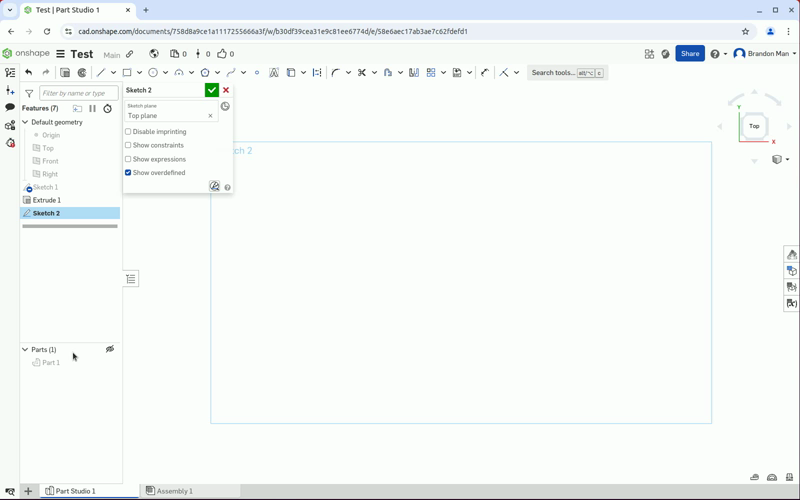
key(c)
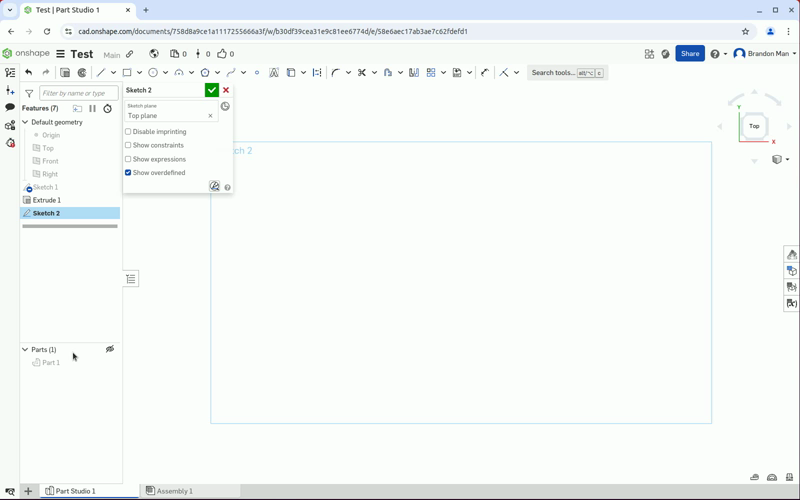
key_down(shift)
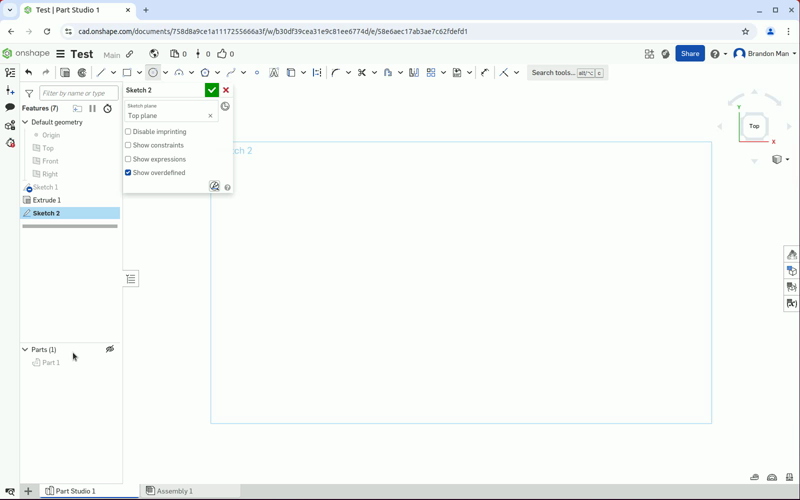
mouse_move(460, 282)
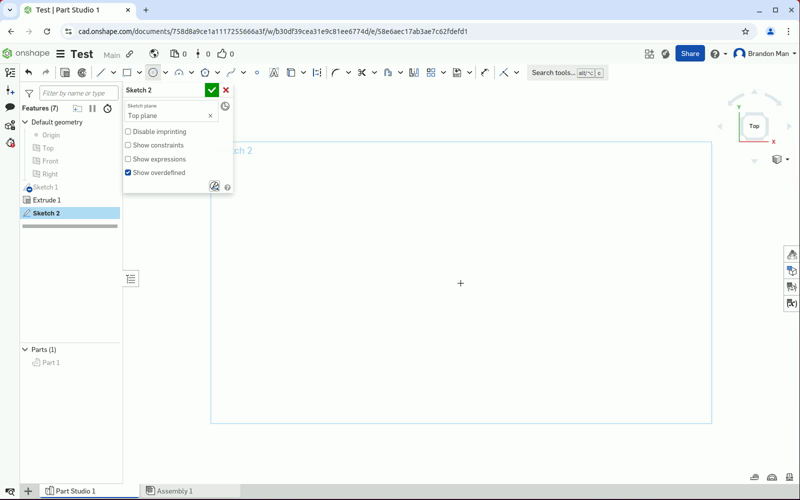
click(460, 282)
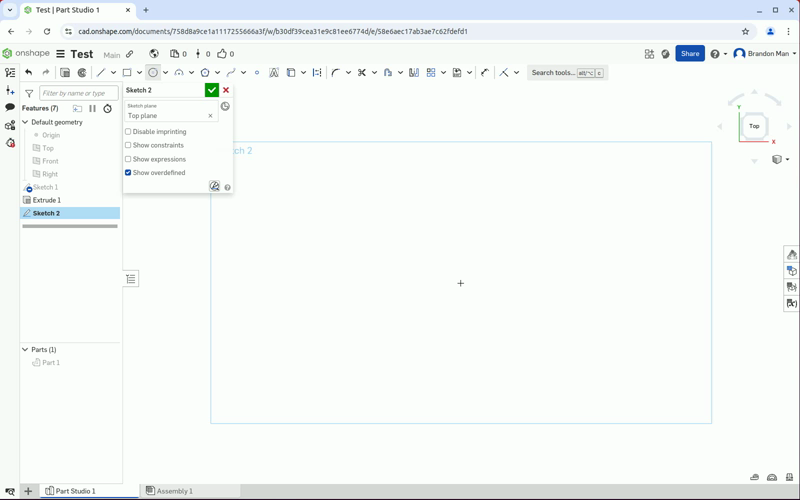
key_up(shift)
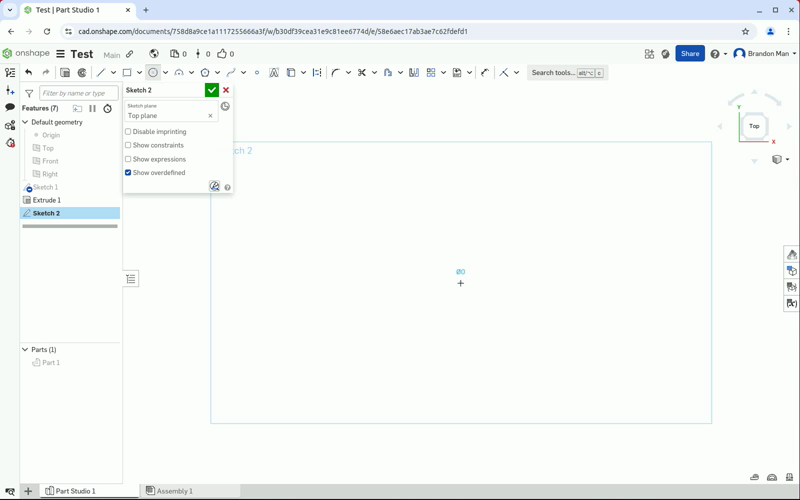
mouse_move(528, 282)
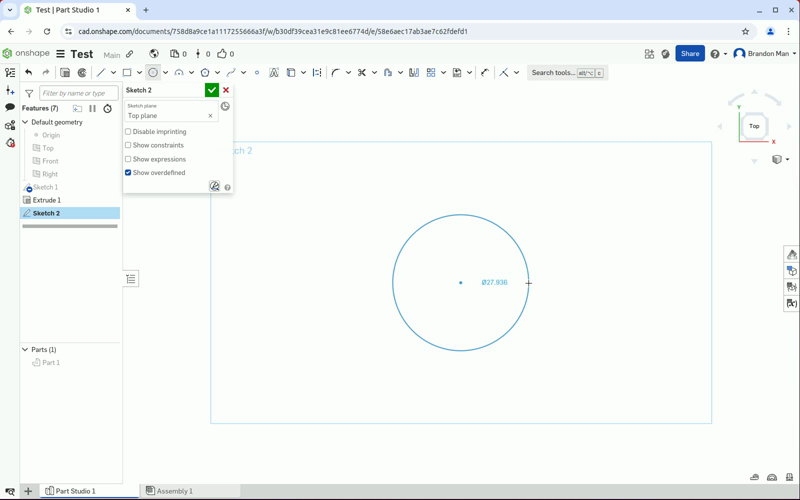
click(528, 282)
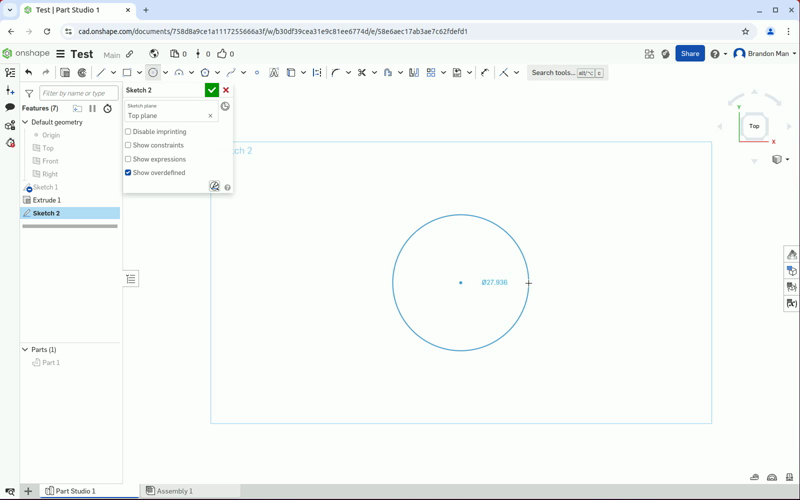
key(esc)
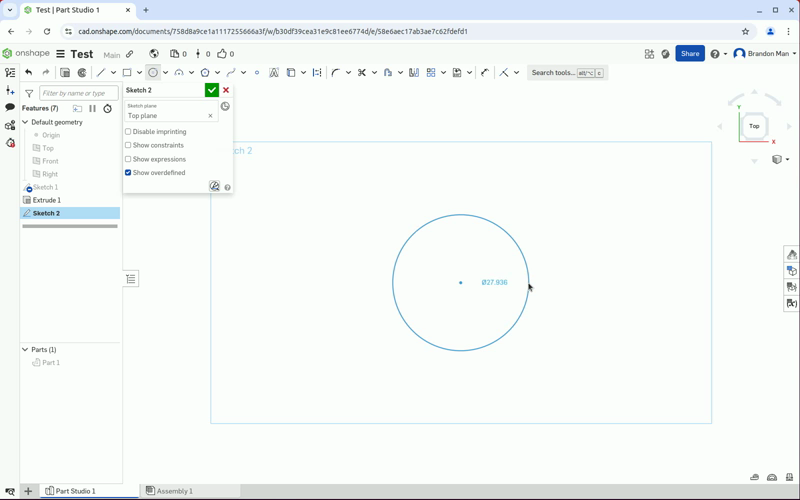
mouse_move(421, 261)
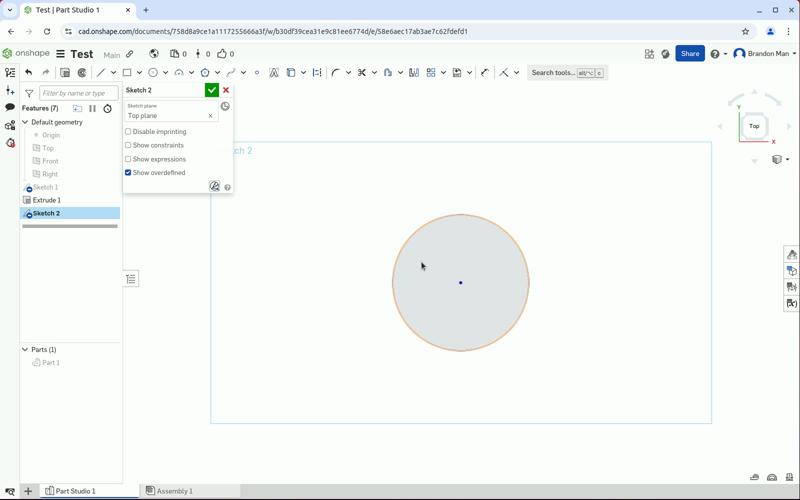
click(421, 261)
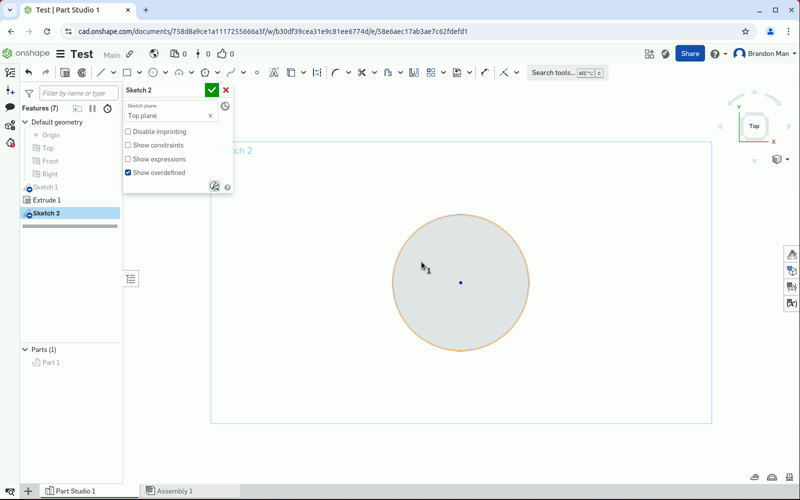
mouse_move(73, 352)
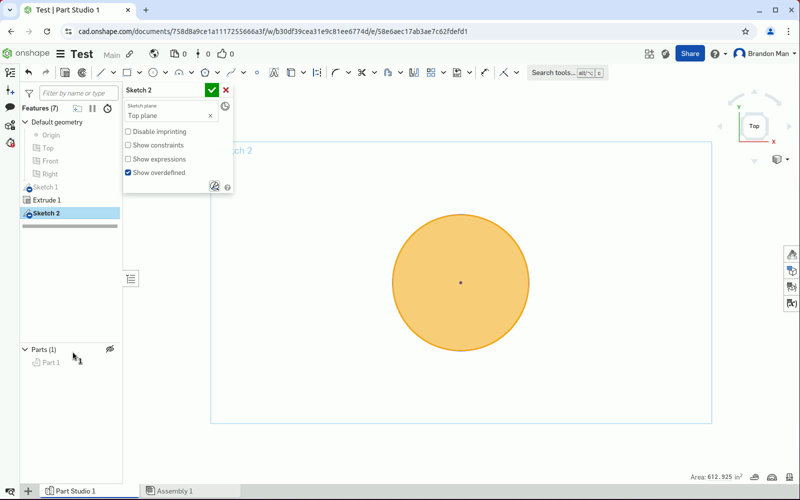
key(shift+y)
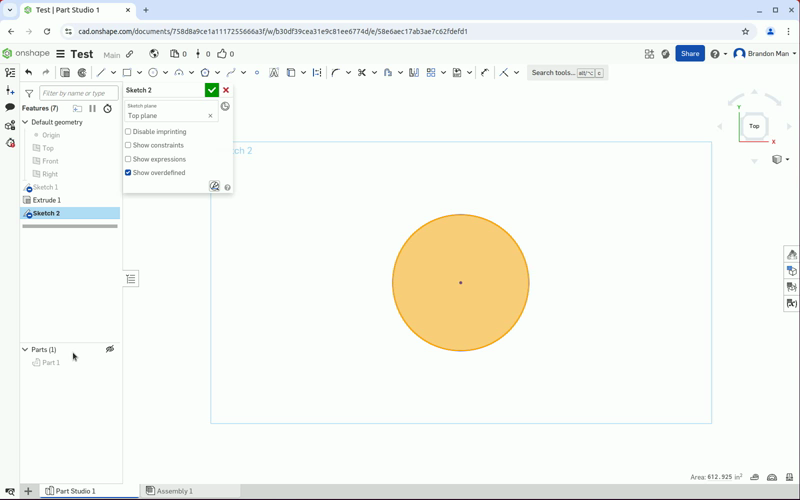
key(shift+e)
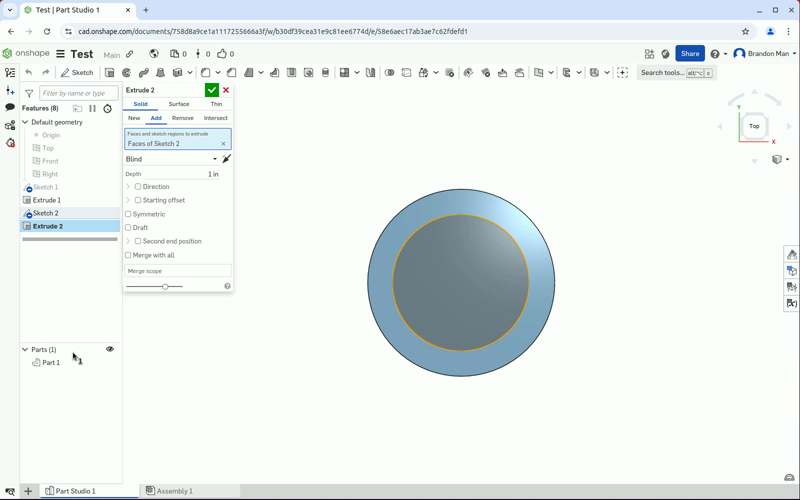
mouse_move(143, 106)
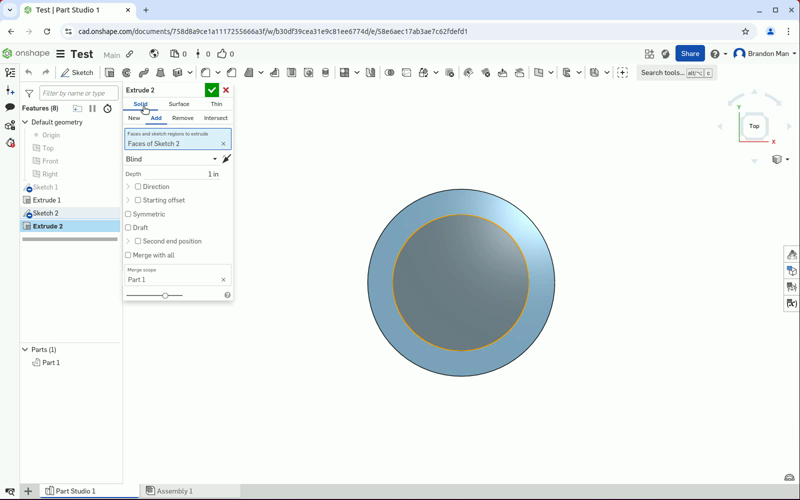
click(143, 106)
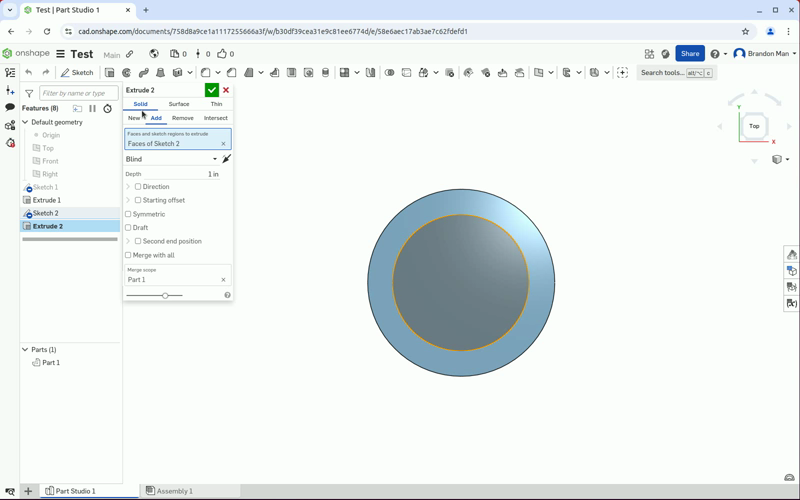
mouse_move(137, 120)
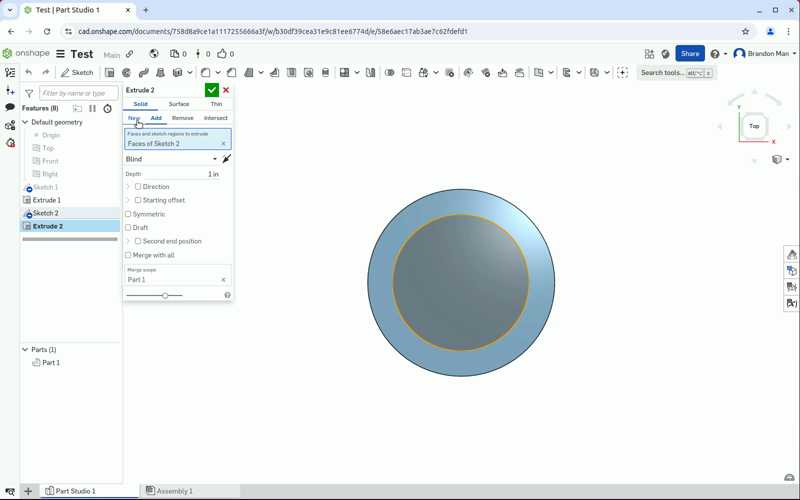
click(137, 120)
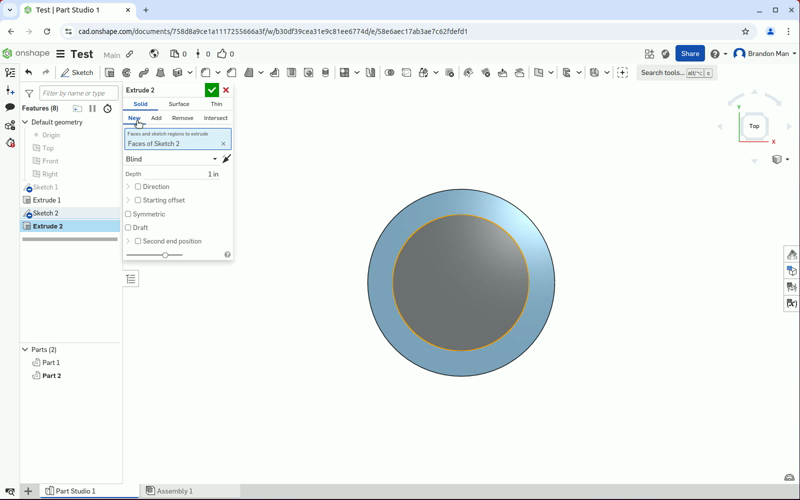
key(tab, 4)
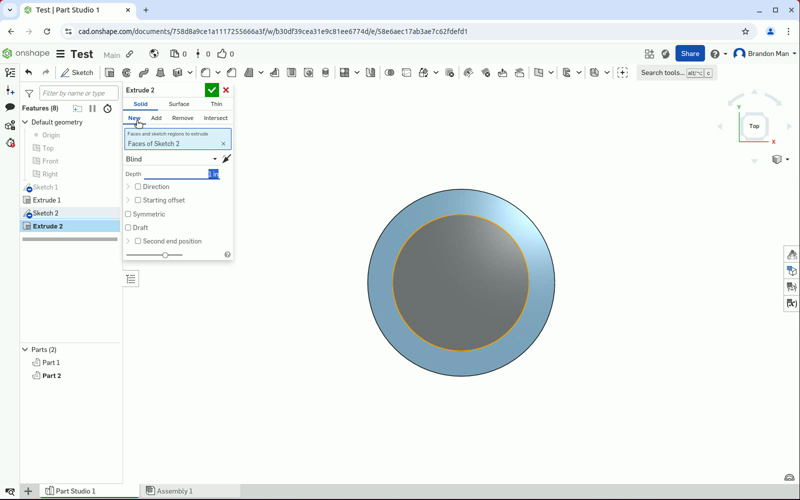
text(11.554)
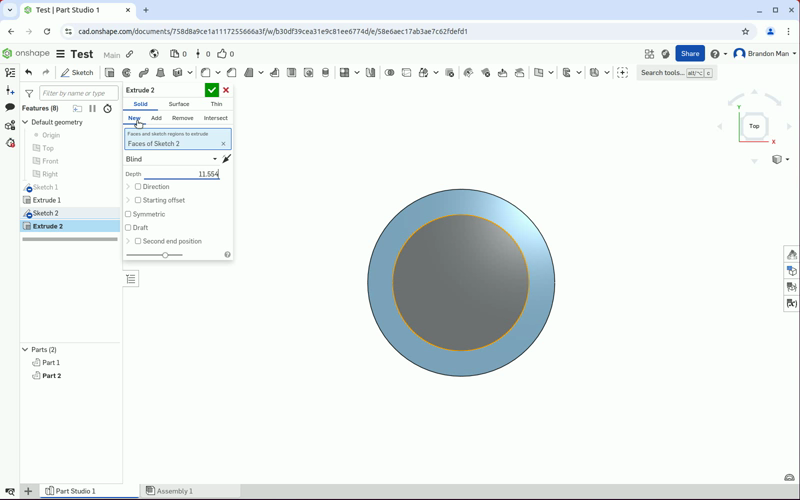
key(enter)
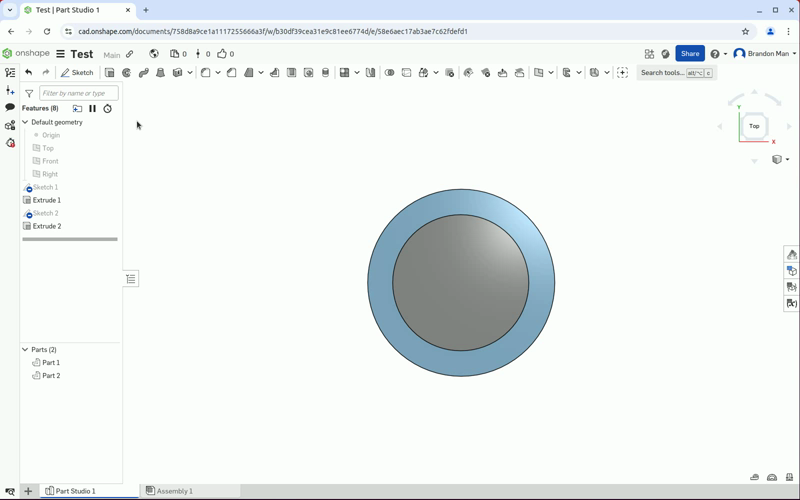
key(shift+h)
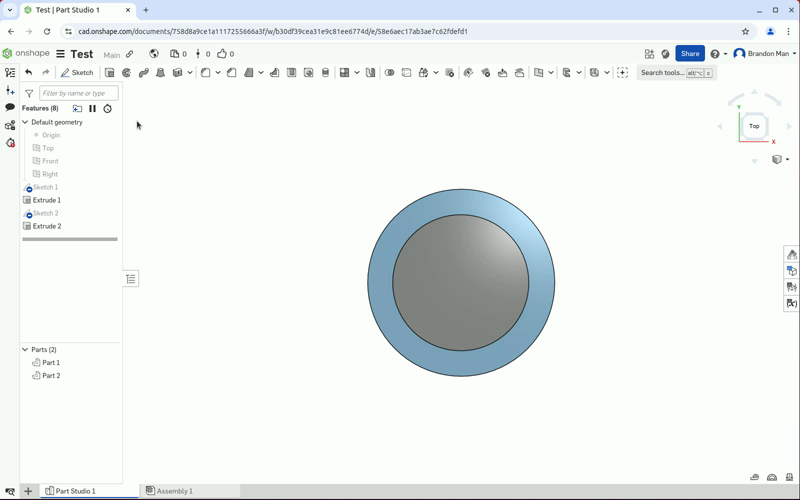
key(shift+h)
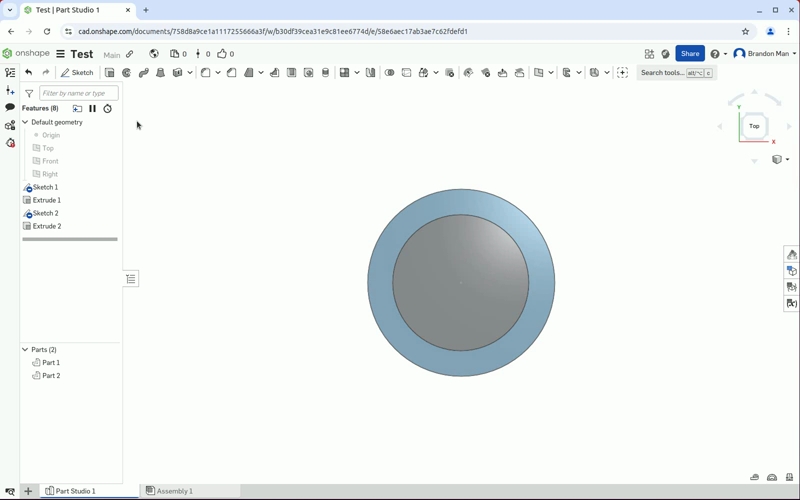
key(shift+7)
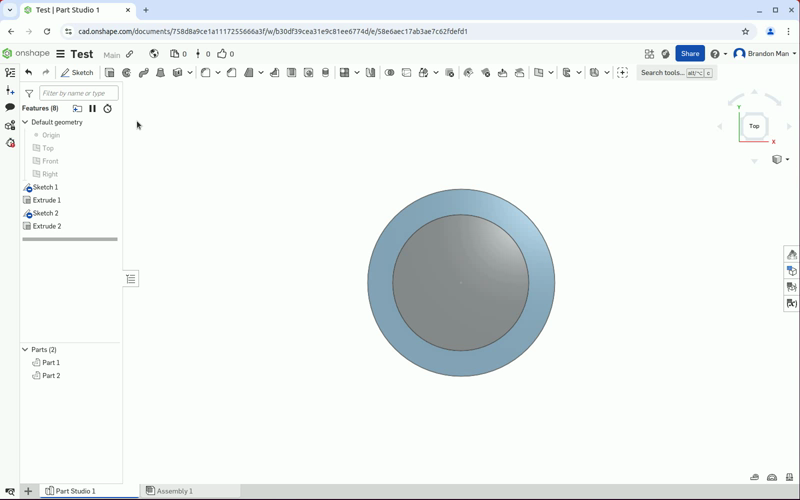
key(up, 3)
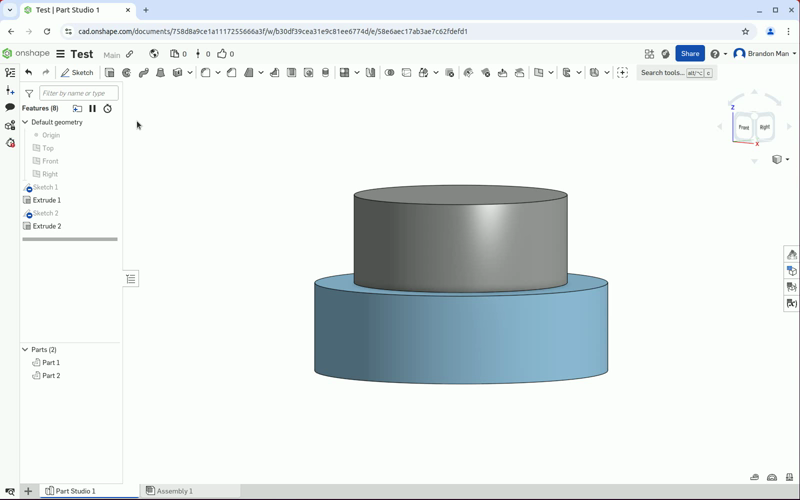
key(left, 3)
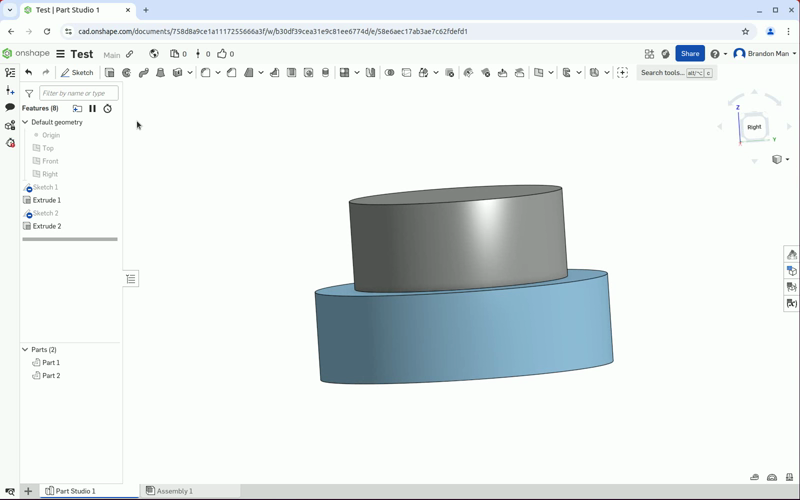
key(right, 3)
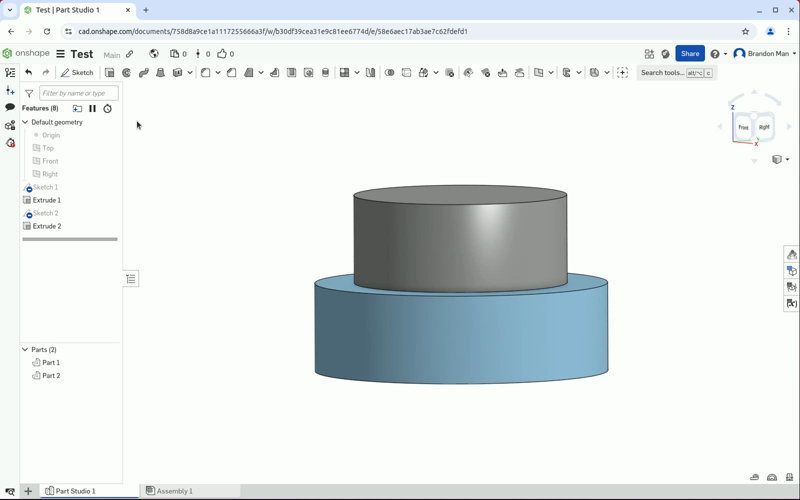
key(down, 3)
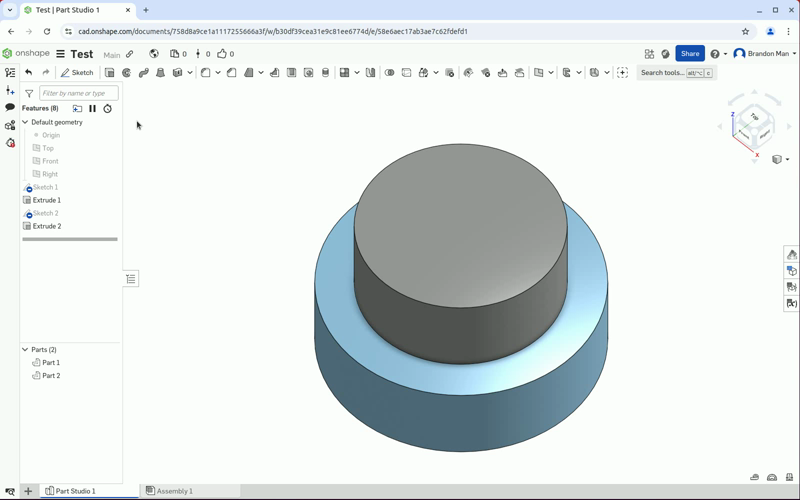
mouse_move(73, 189)
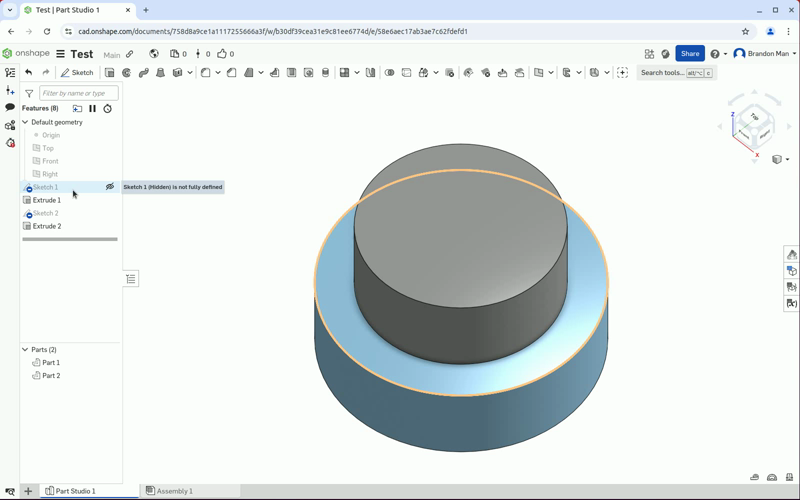
click(73, 189)